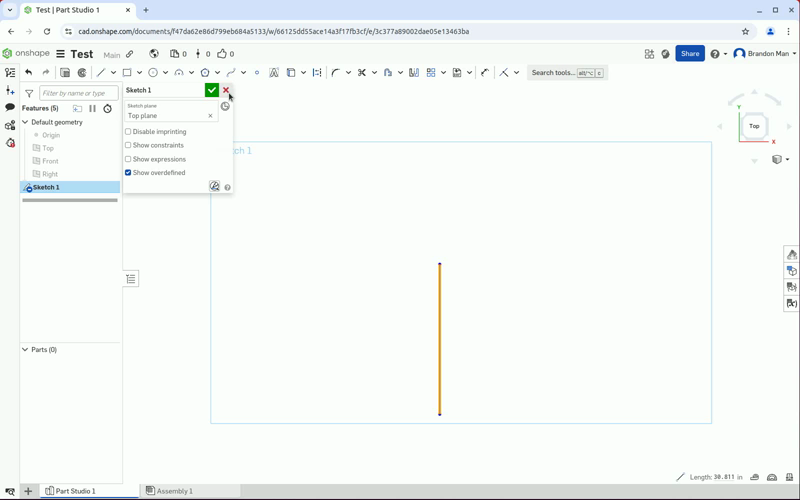
key(shift+h)
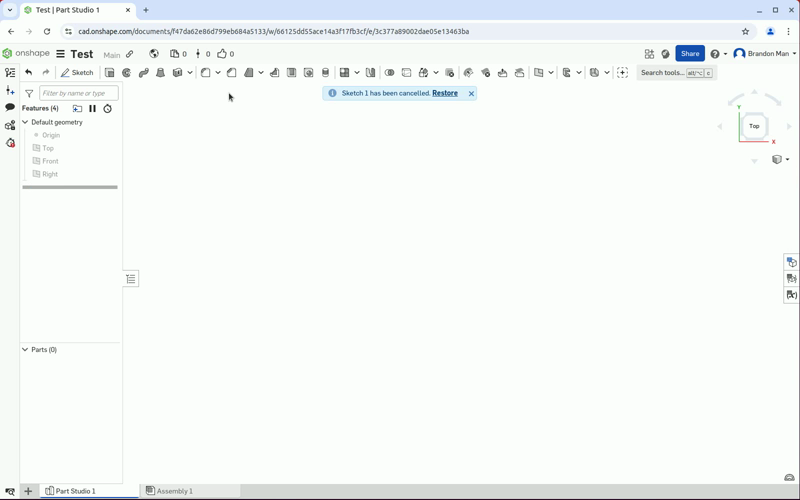
mouse_move(73, 352)
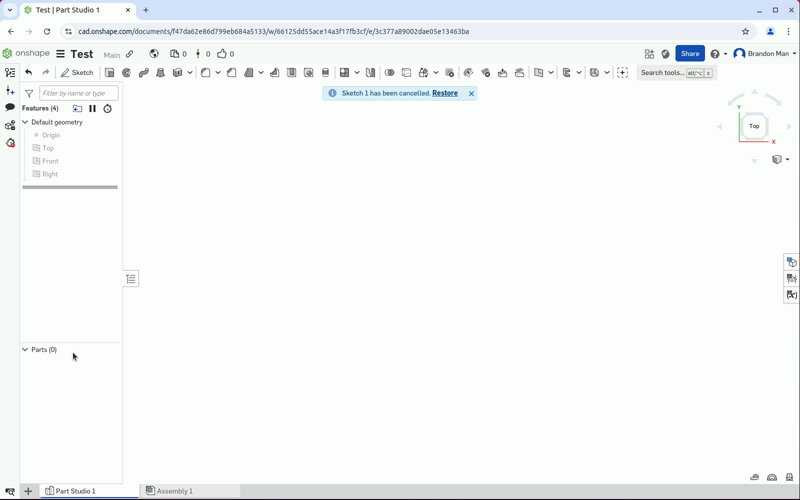
key(y)
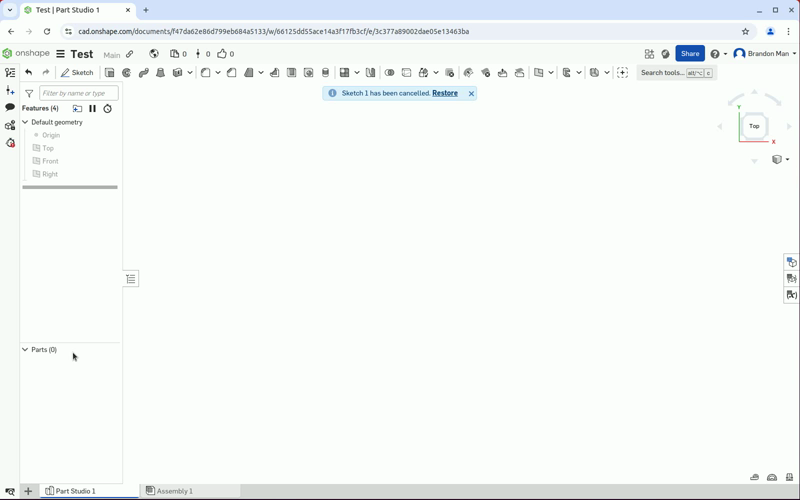
key(shift+p)
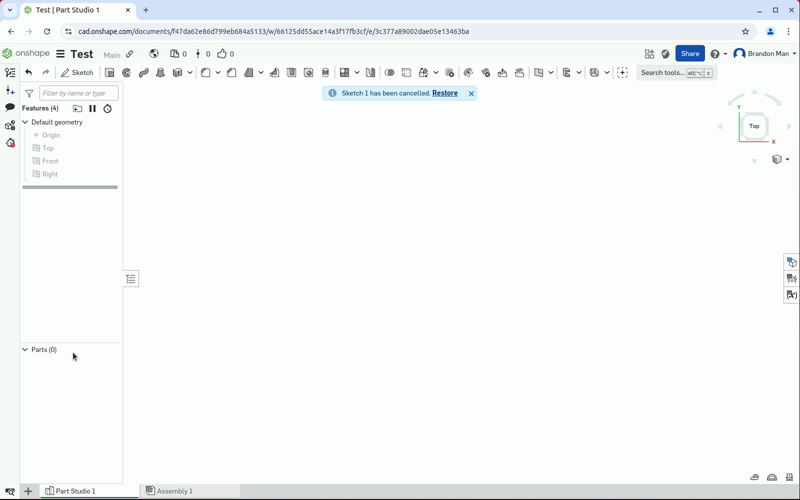
key(space)
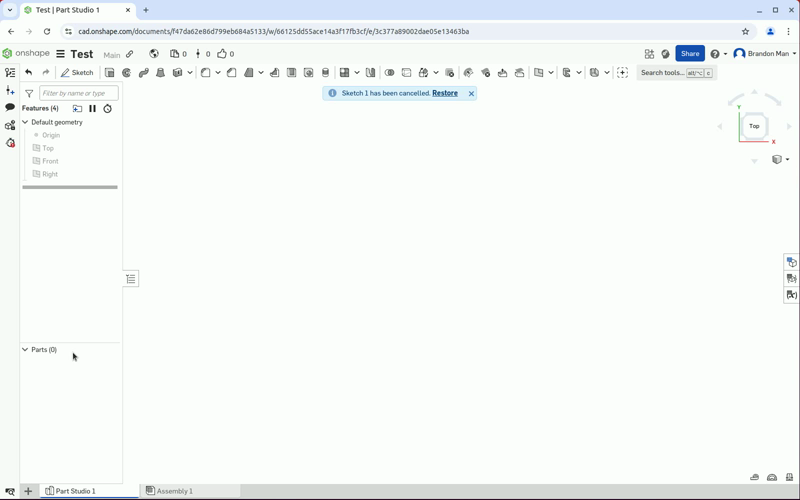
key_down(shift)
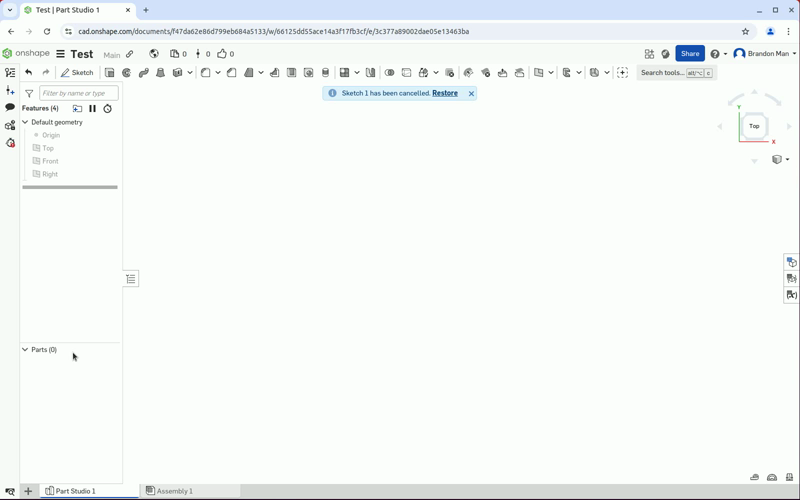
key(up)
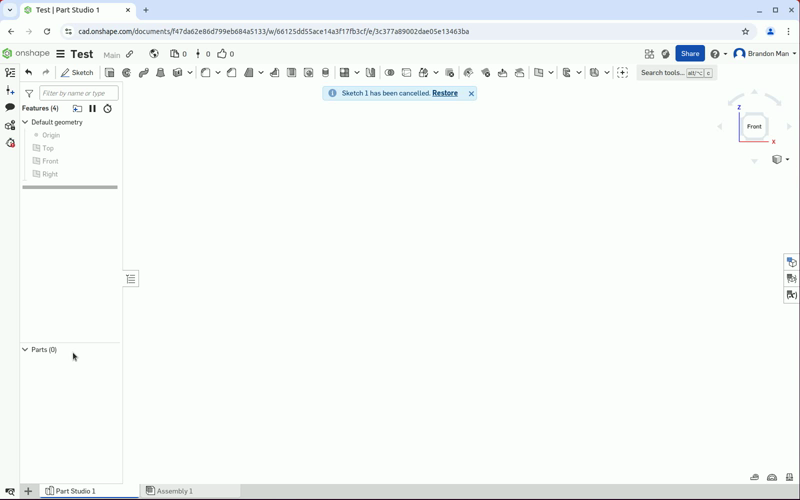
key_up(shift)
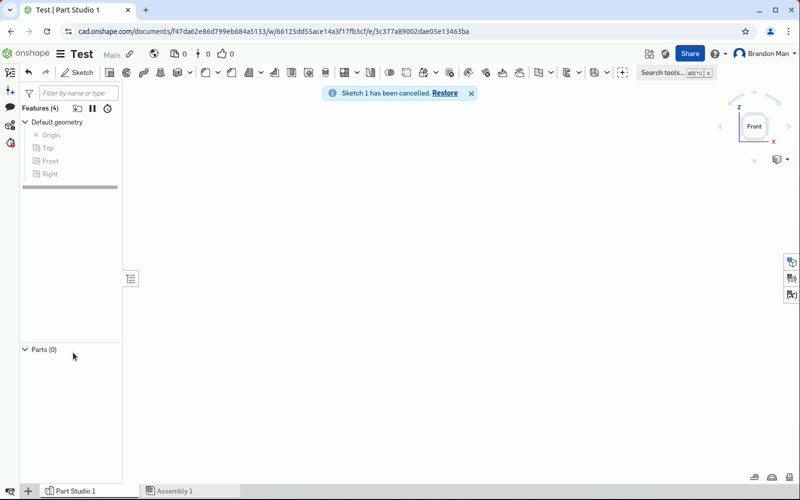
mouse_move(73, 352)
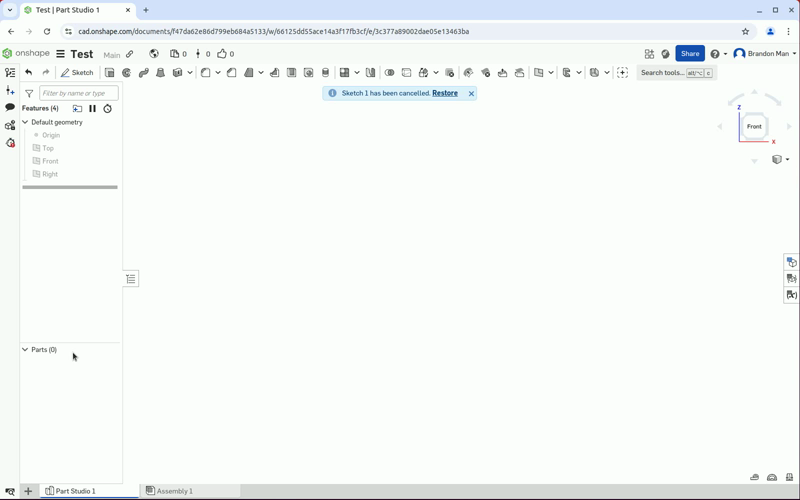
key(shift+y)
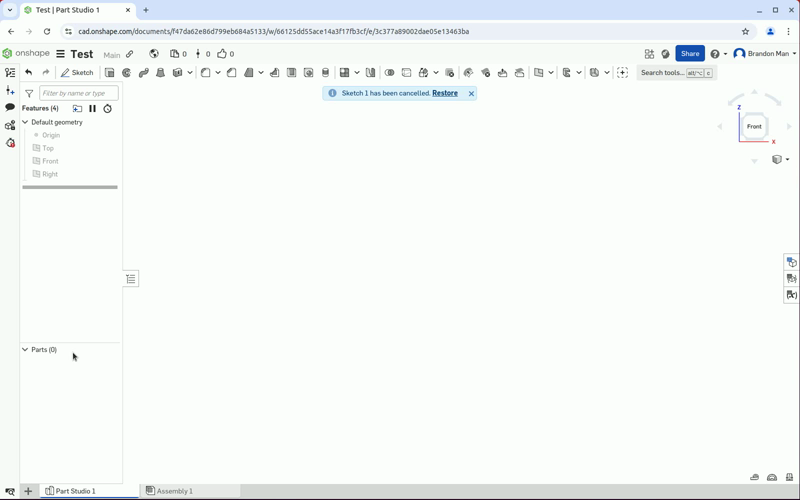
key(shift+s)
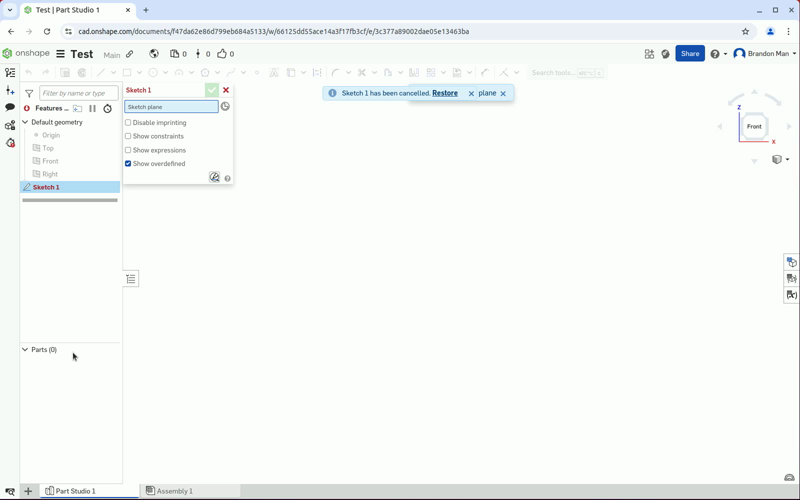
mouse_move(73, 163)
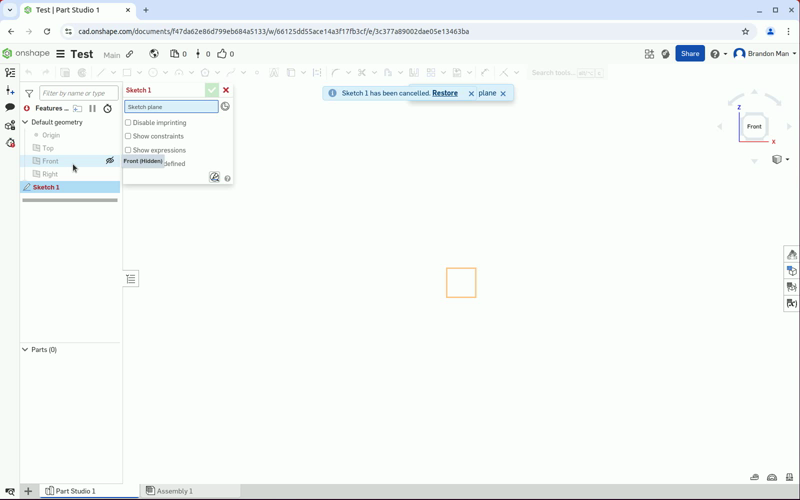
click(73, 163)
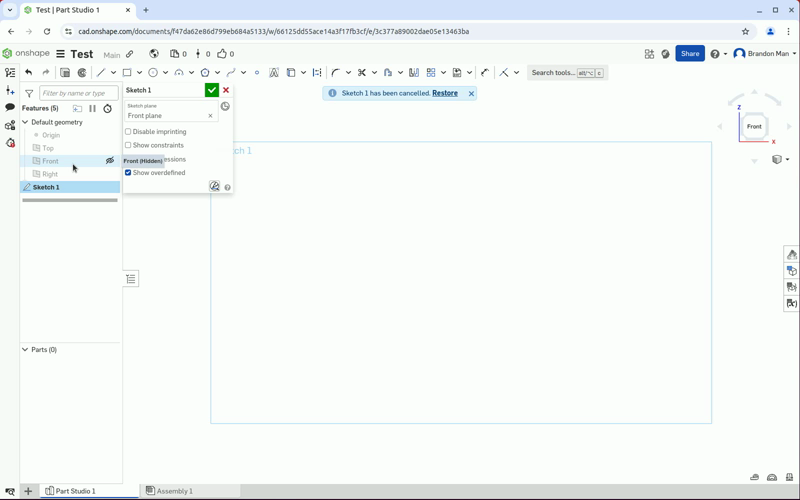
mouse_move(73, 352)
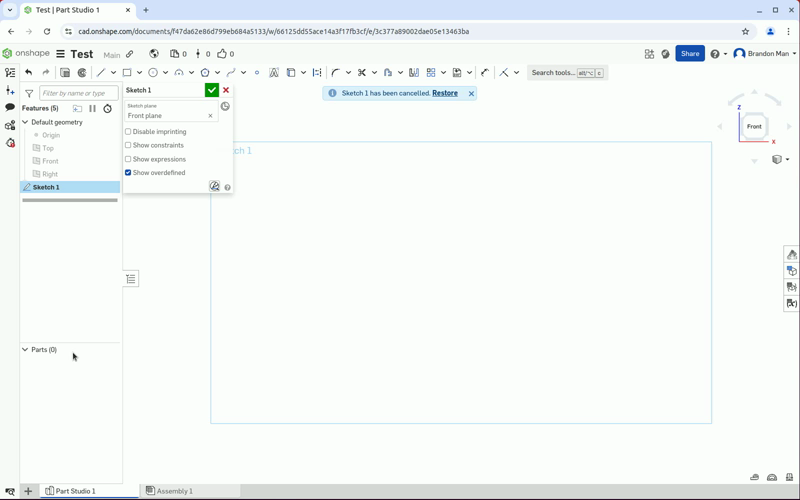
key(y)
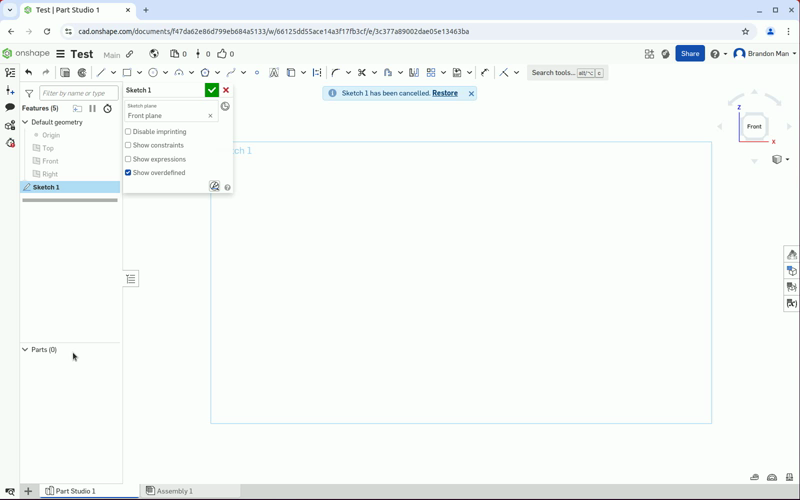
key(c)
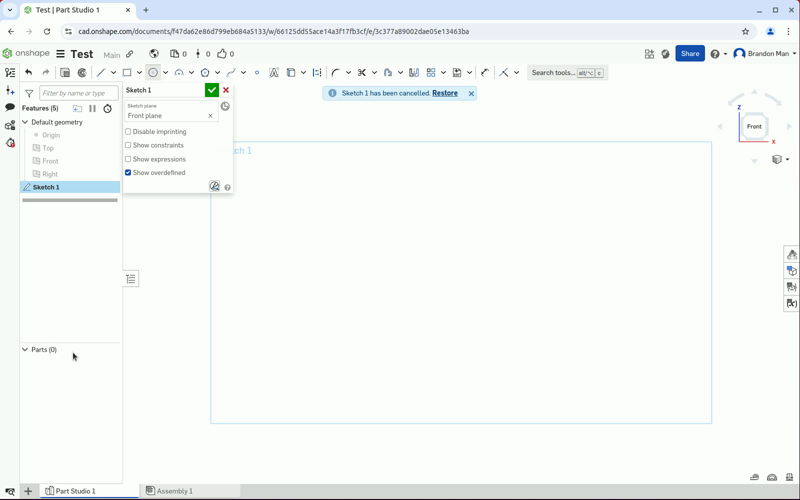
key_down(shift)
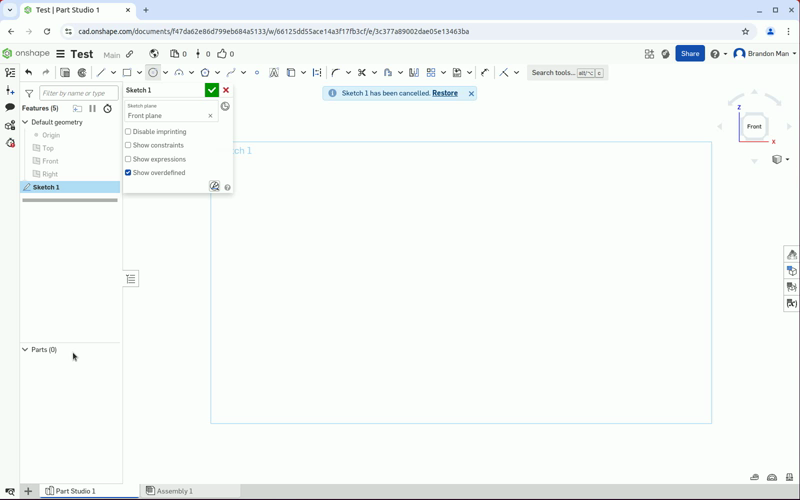
mouse_move(461, 282)
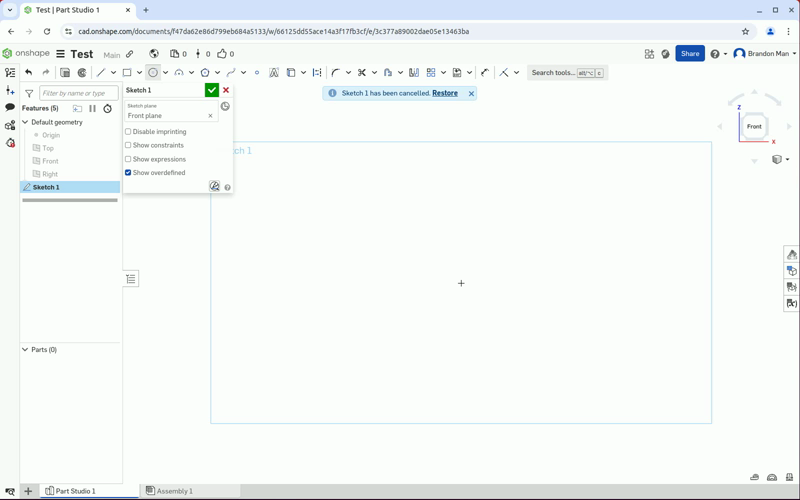
click(461, 282)
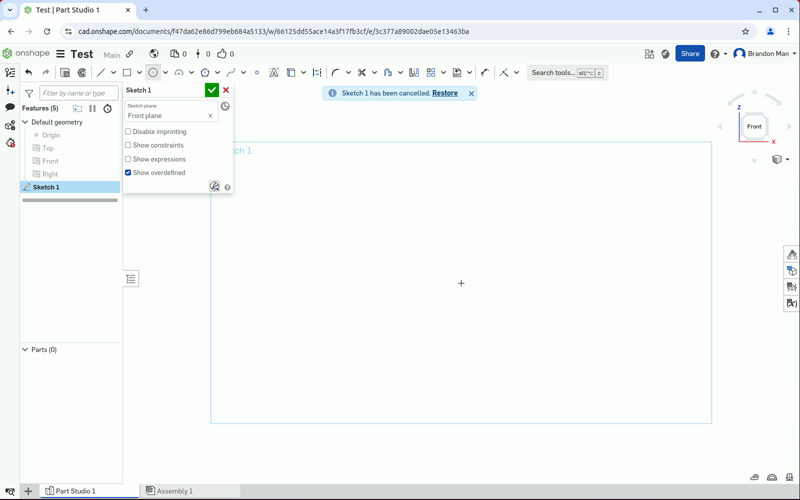
key_up(shift)
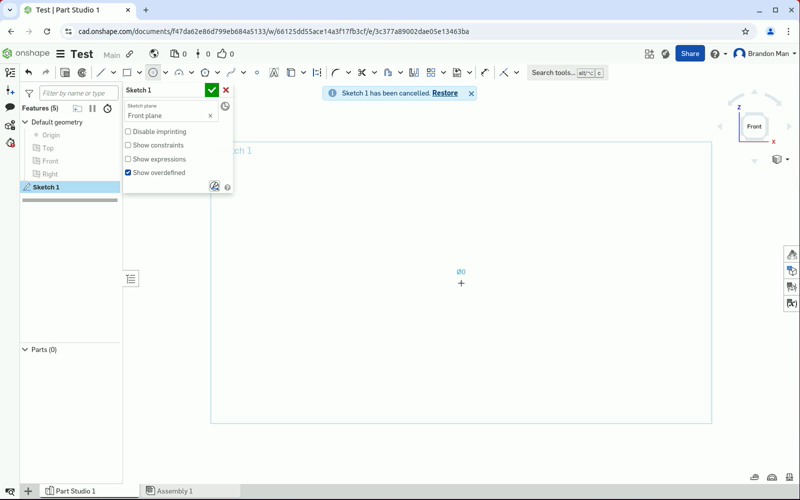
mouse_move(574, 282)
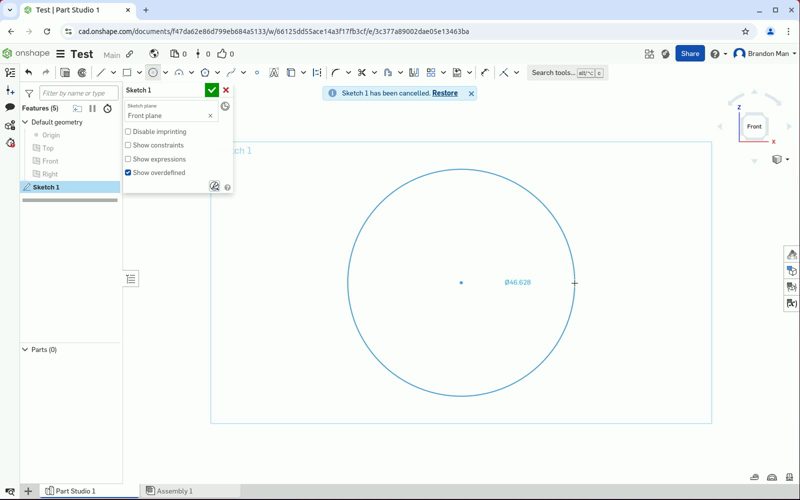
click(574, 282)
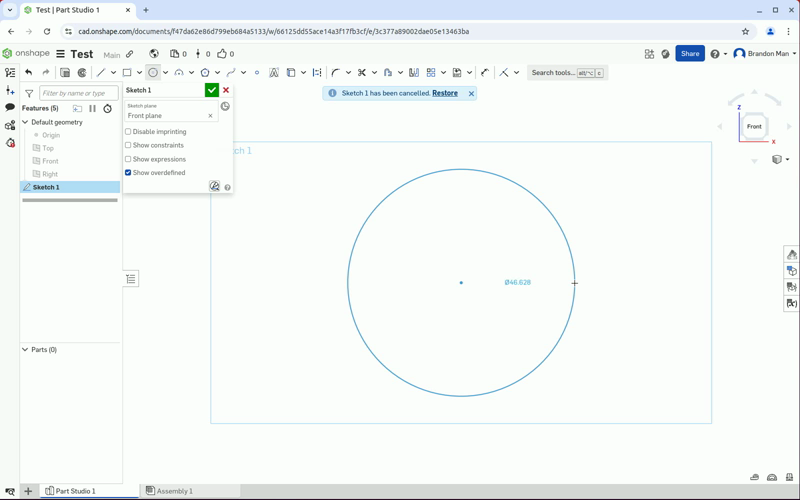
key(esc)
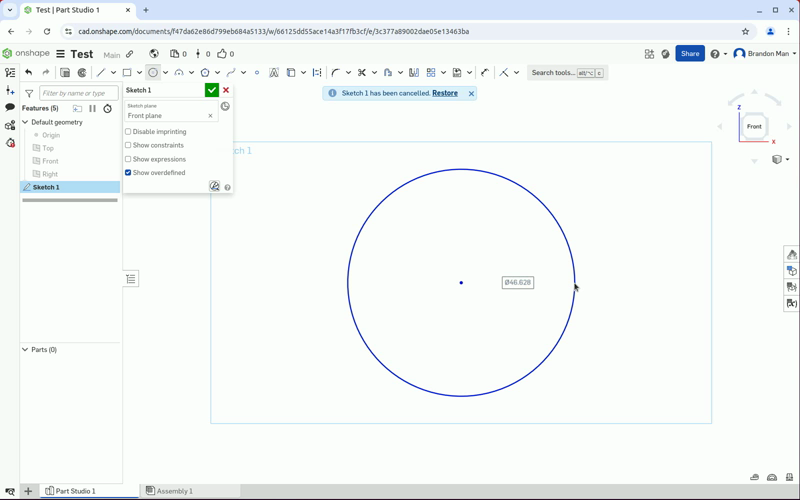
mouse_move(512, 316)
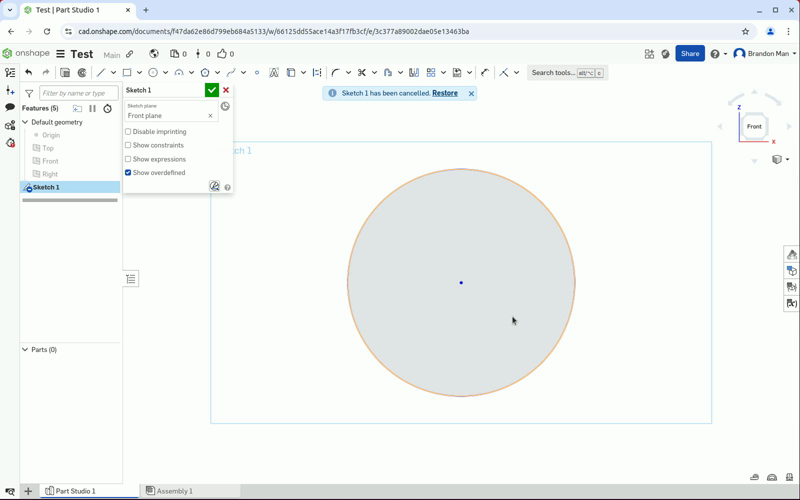
click(512, 316)
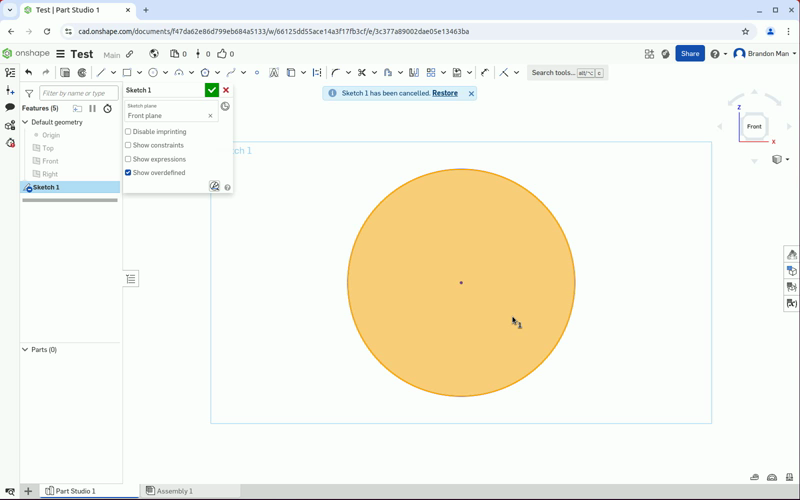
mouse_move(73, 352)
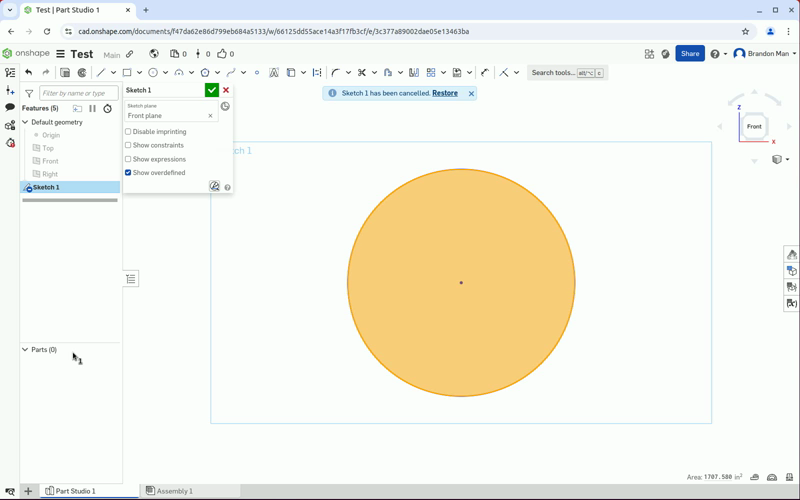
key(shift+y)
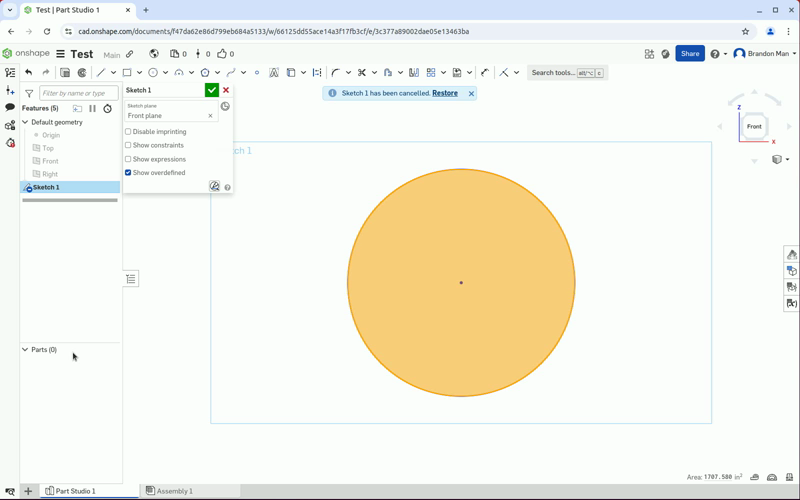
key(shift+e)
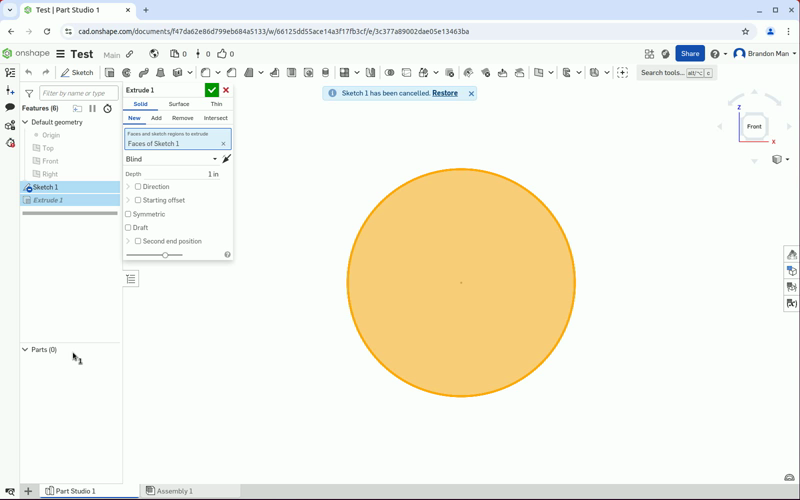
mouse_move(143, 106)
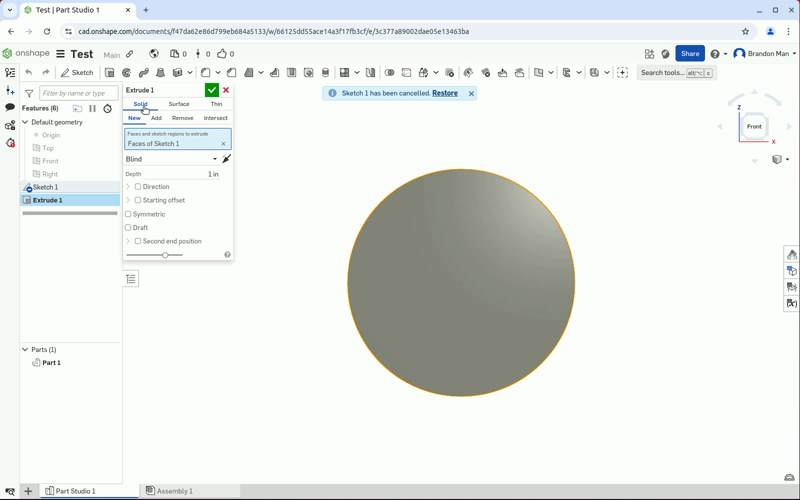
click(143, 106)
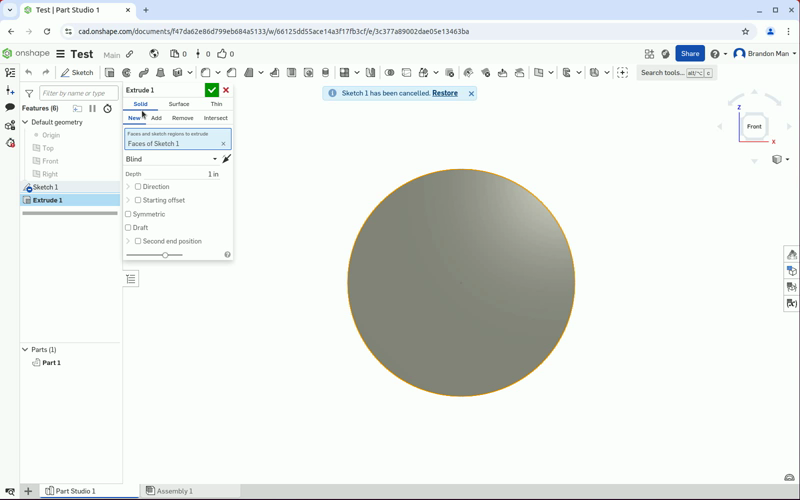
mouse_move(137, 120)
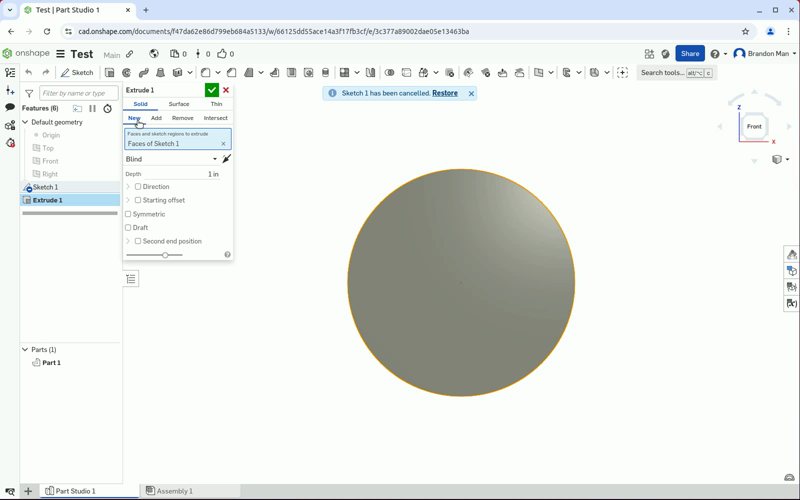
click(137, 120)
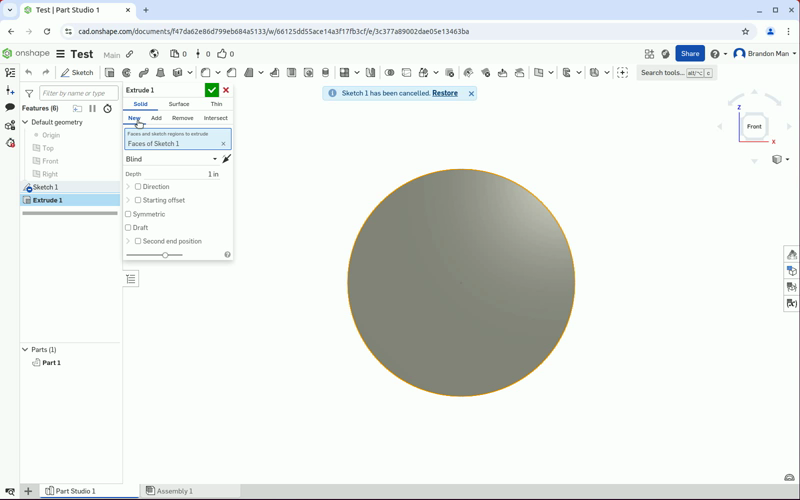
key(tab, 4)
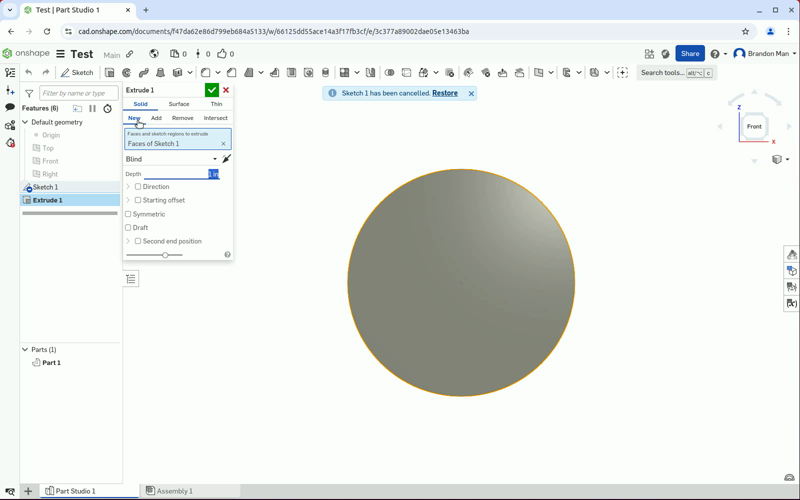
text(19.738)
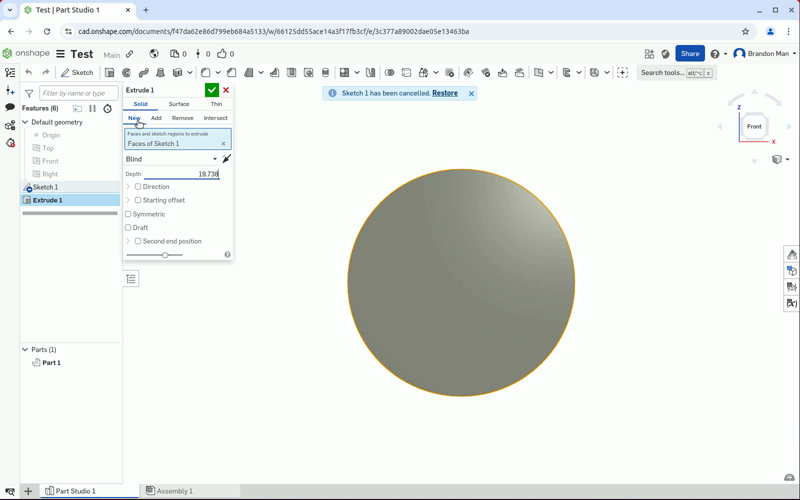
key(enter)
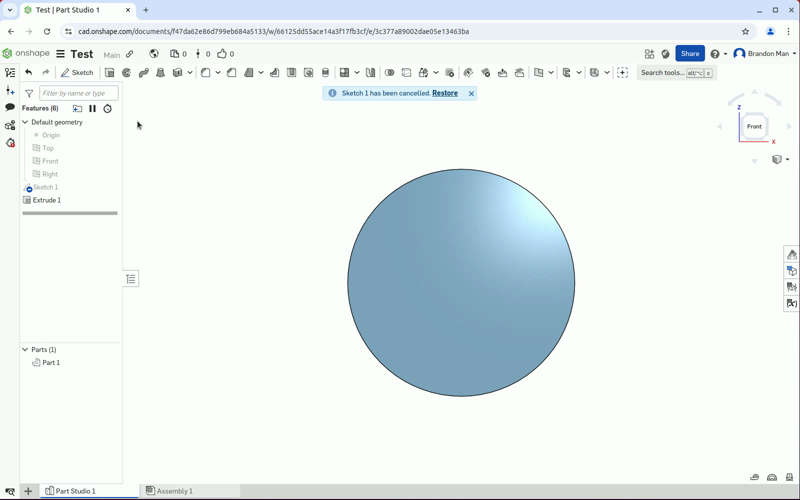
key(shift+h)
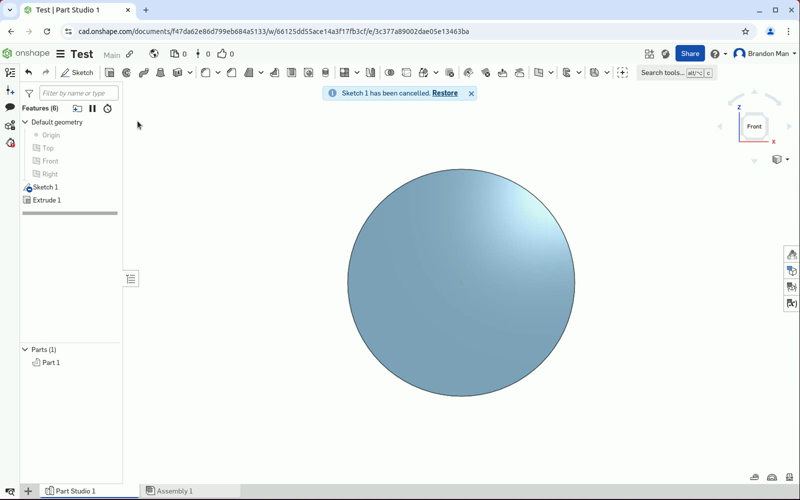
key(shift+h)
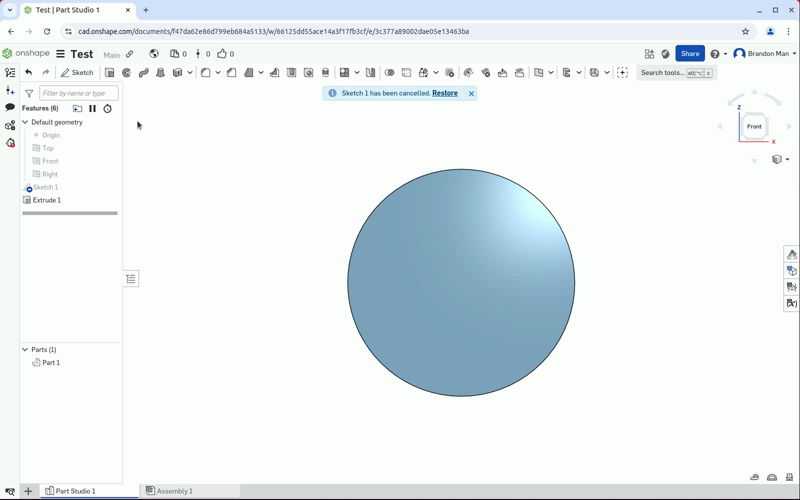
mouse_move(73, 189)
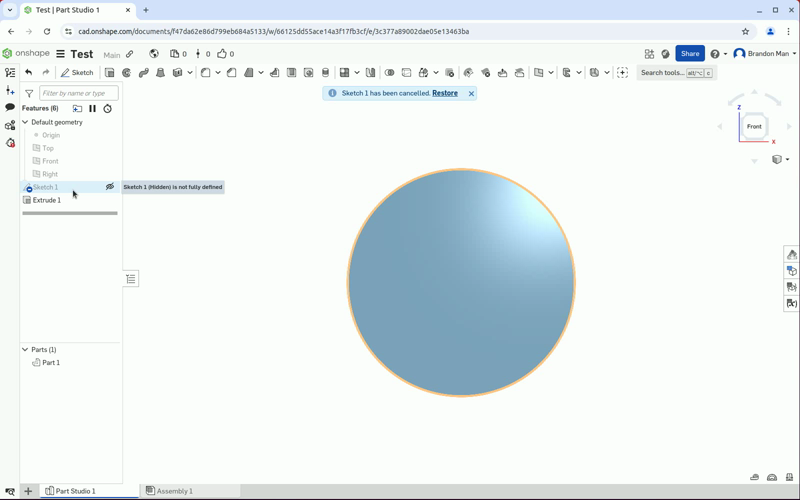
click(73, 189)
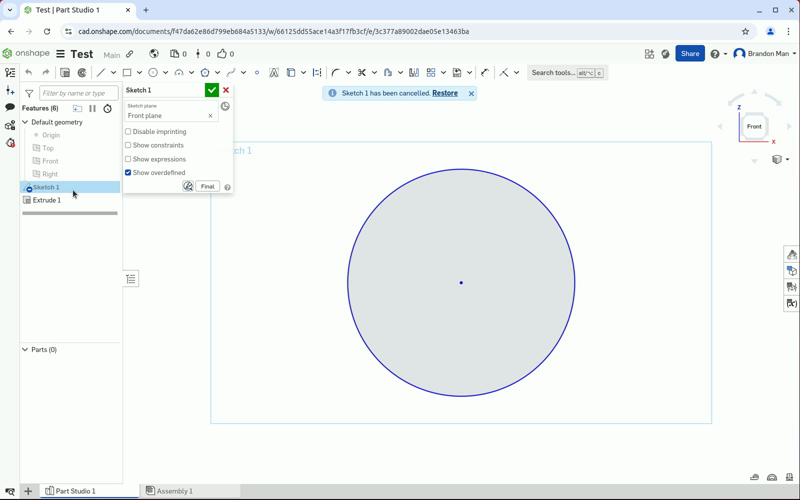
mouse_move(229, 92)
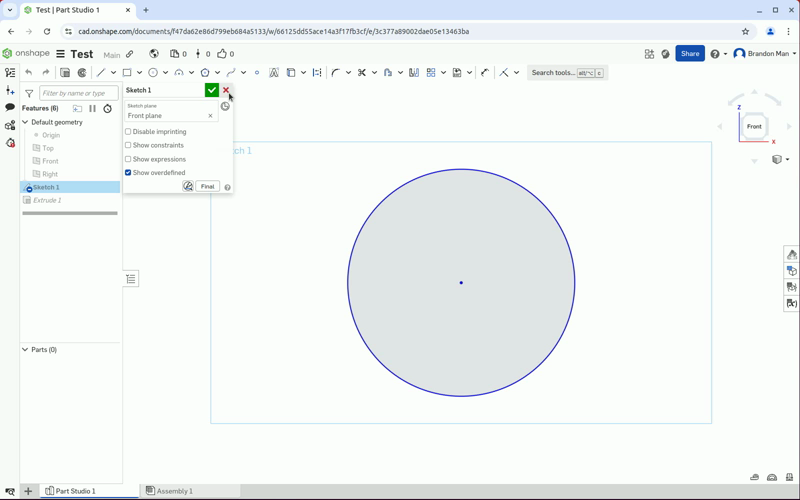
click(229, 92)
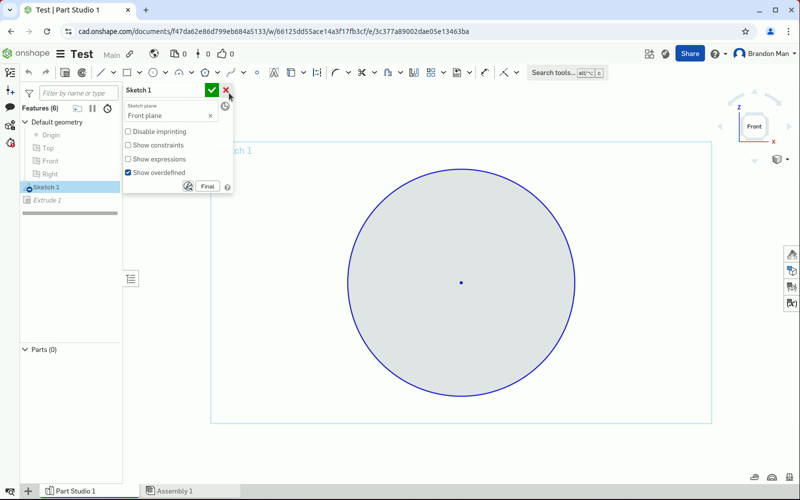
key(shift+s)
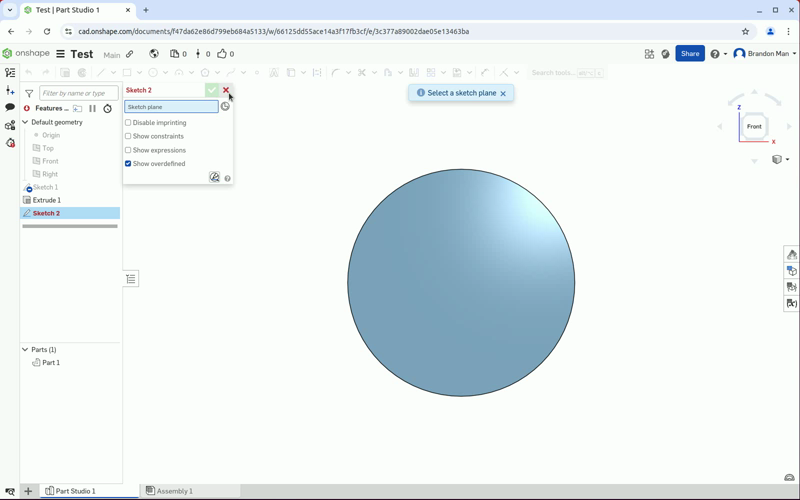
mouse_move(73, 163)
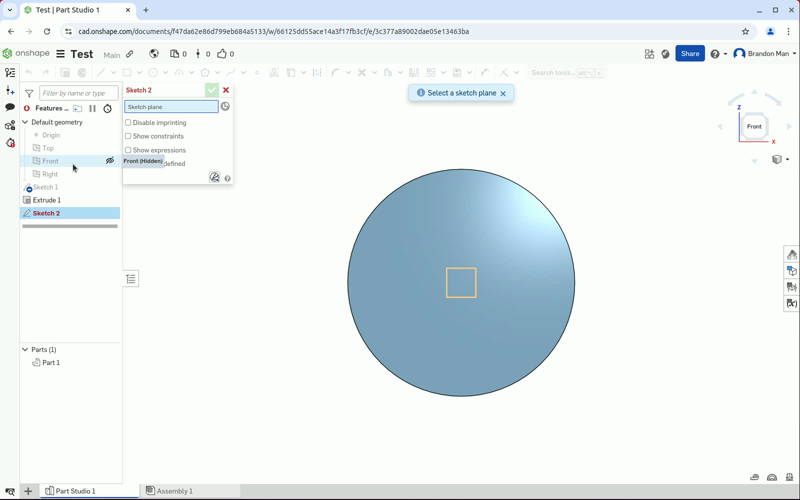
click(73, 163)
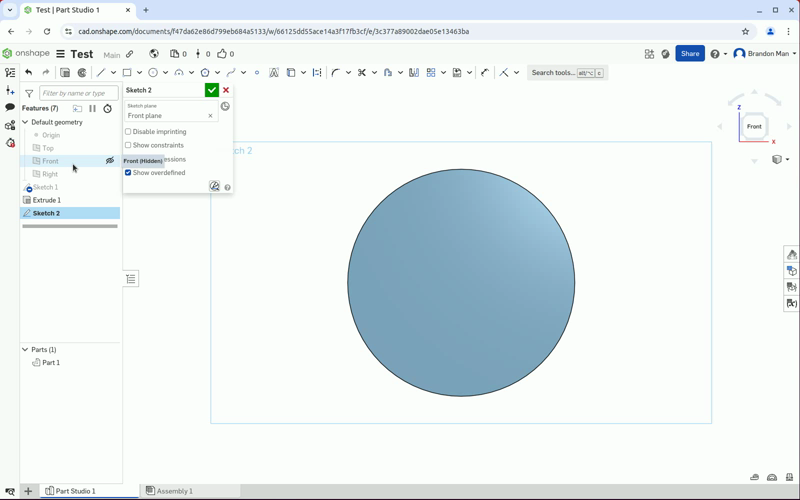
mouse_move(73, 352)
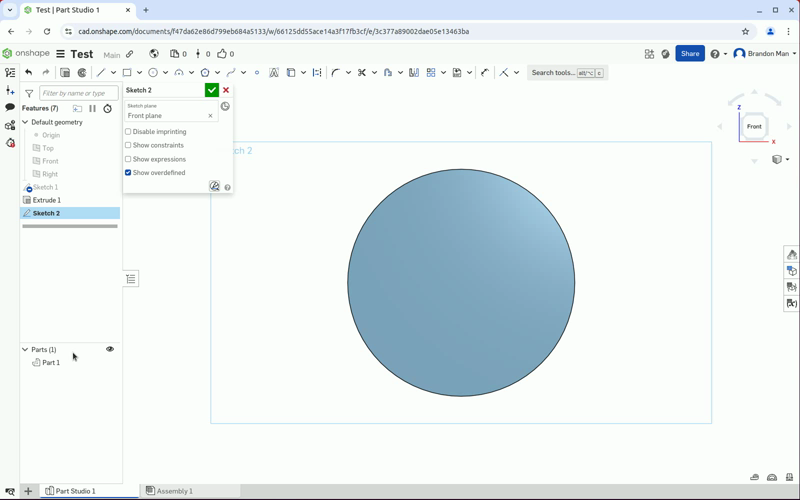
key(y)
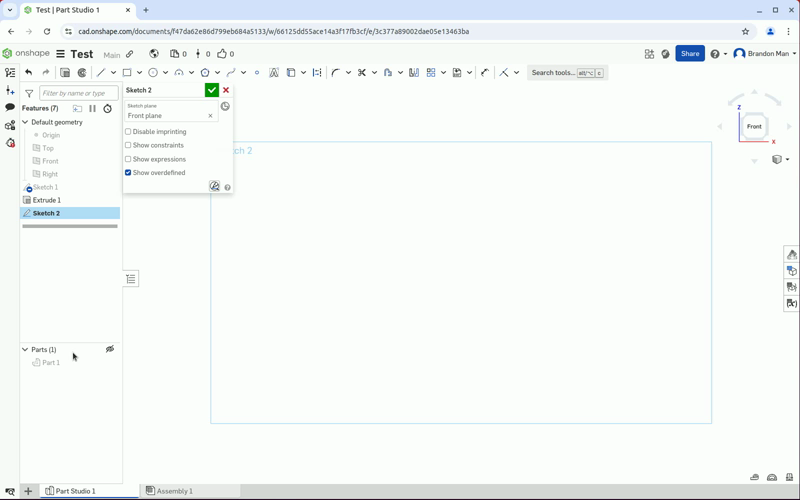
key(c)
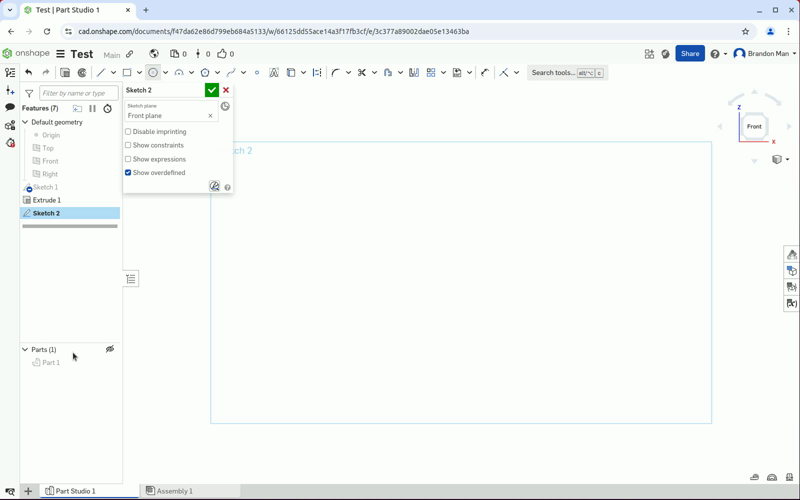
key_down(shift)
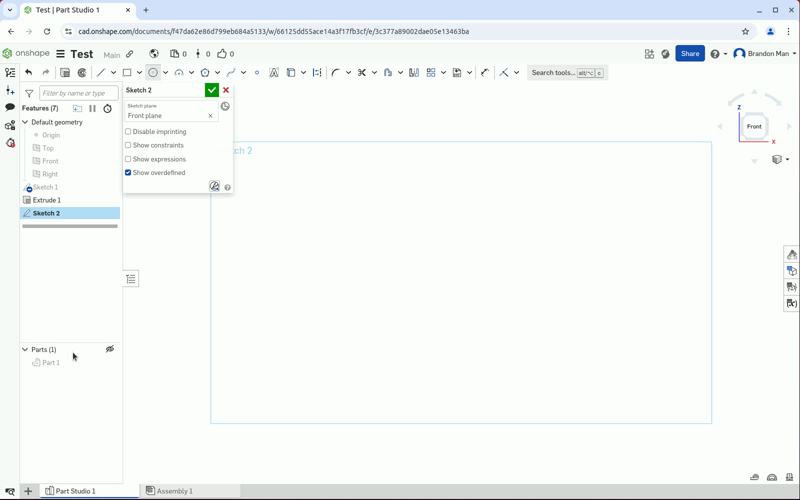
mouse_move(461, 282)
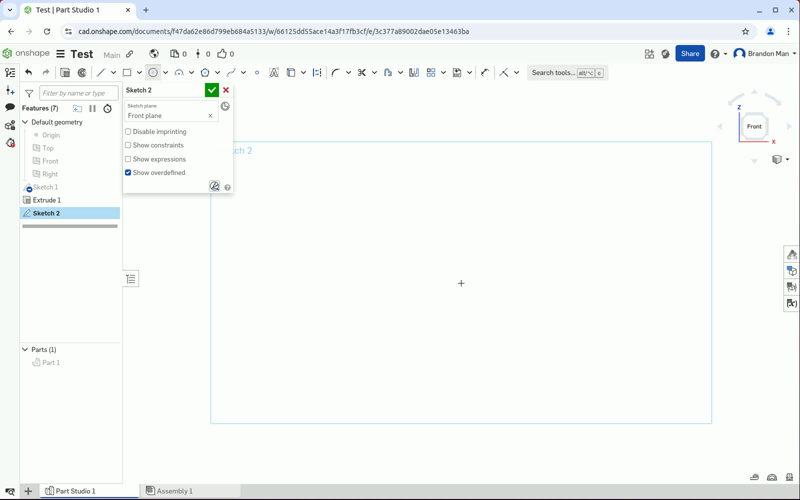
click(461, 282)
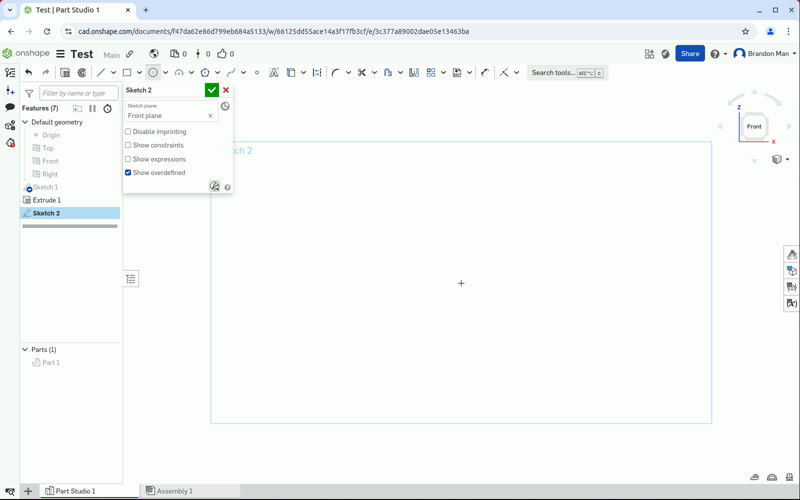
key_up(shift)
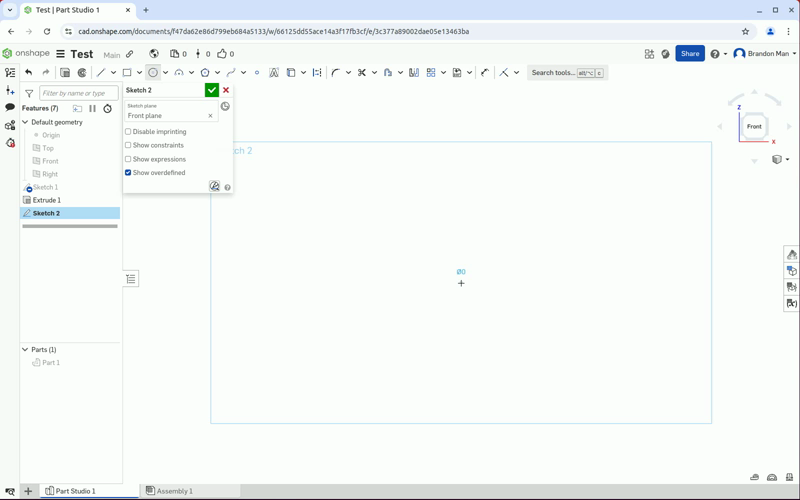
mouse_move(561, 282)
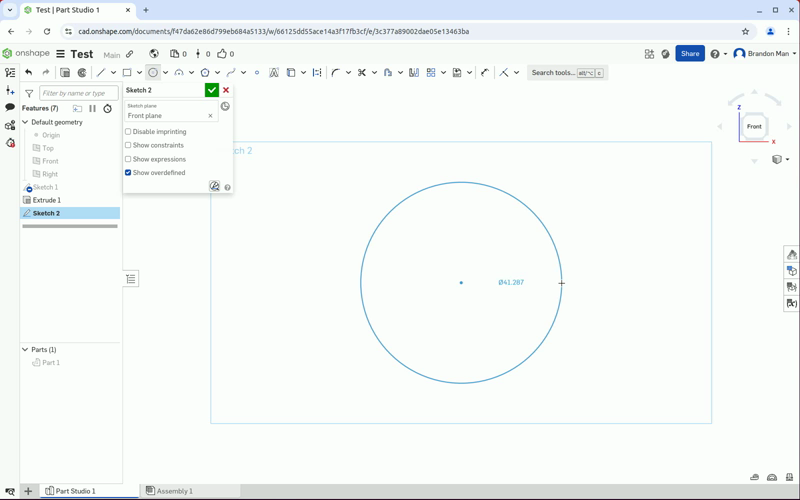
click(561, 282)
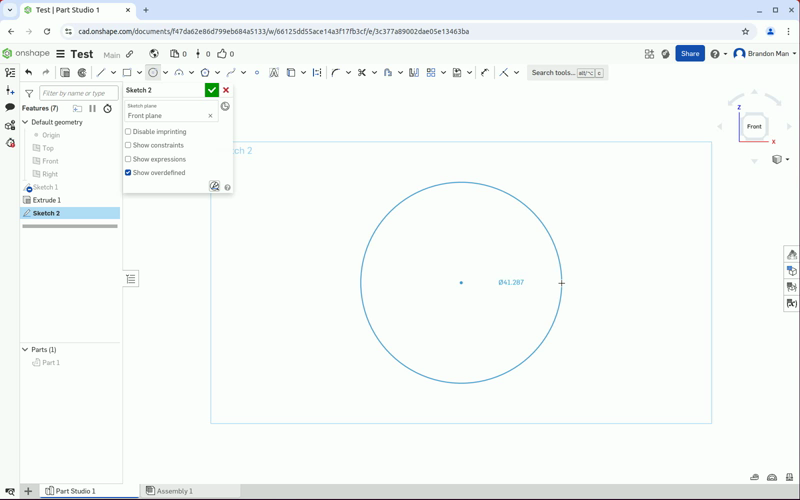
key(esc)
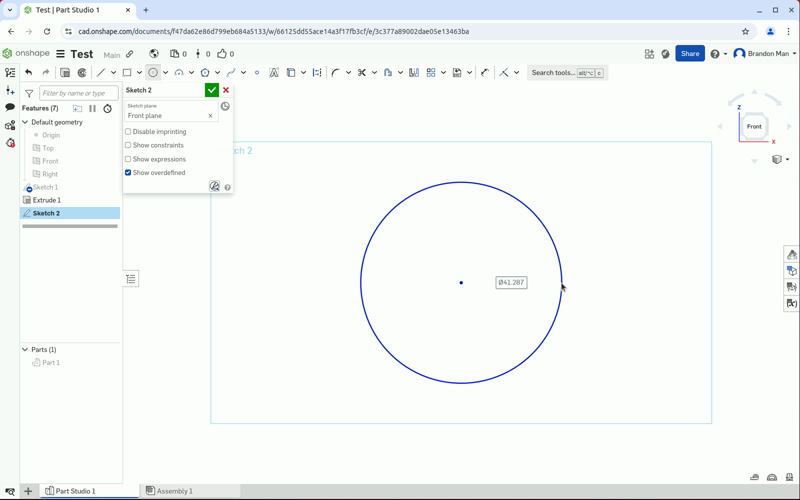
mouse_move(464, 318)
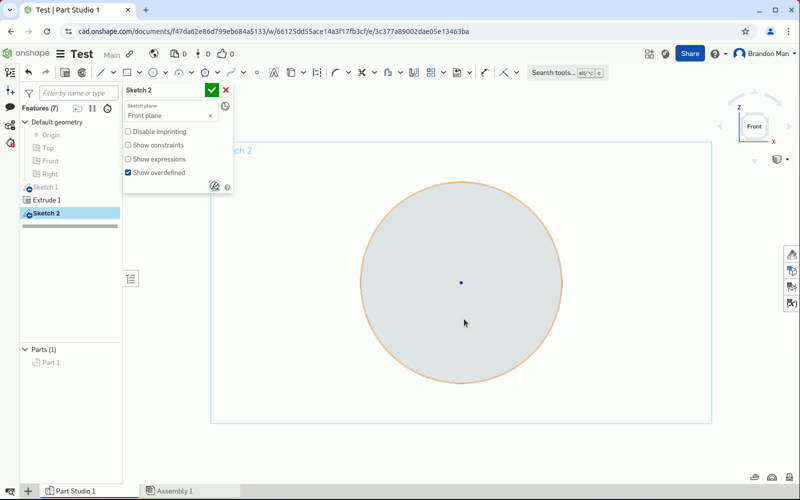
click(464, 318)
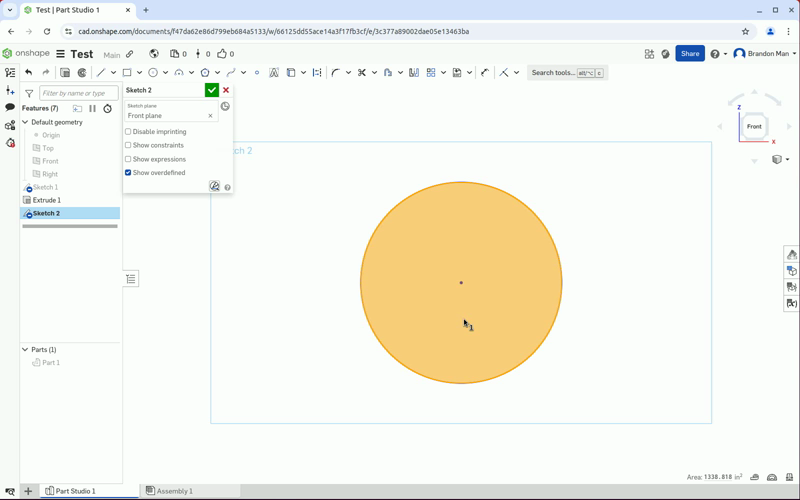
mouse_move(73, 352)
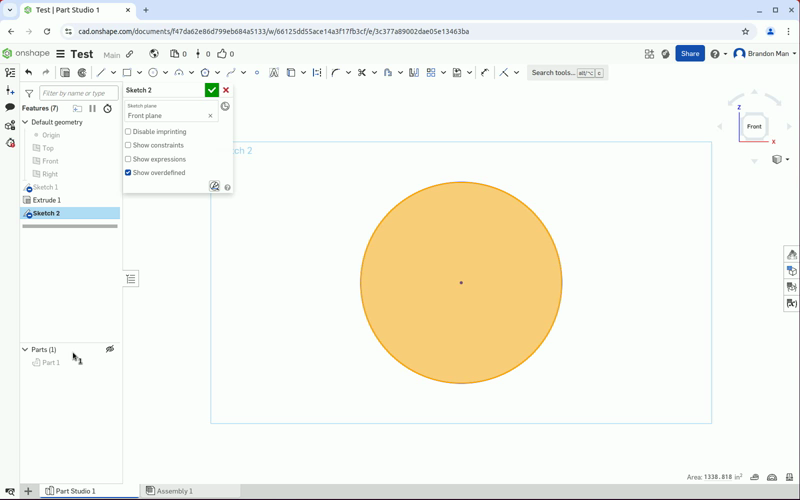
key(shift+y)
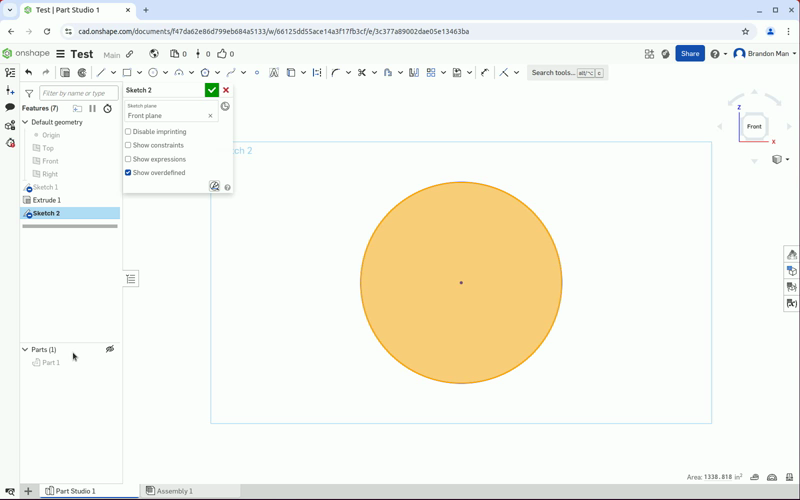
key(shift+e)
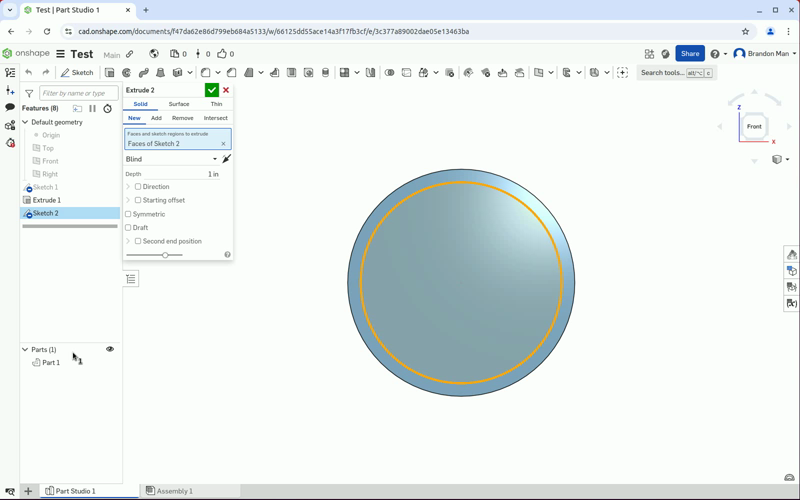
mouse_move(143, 106)
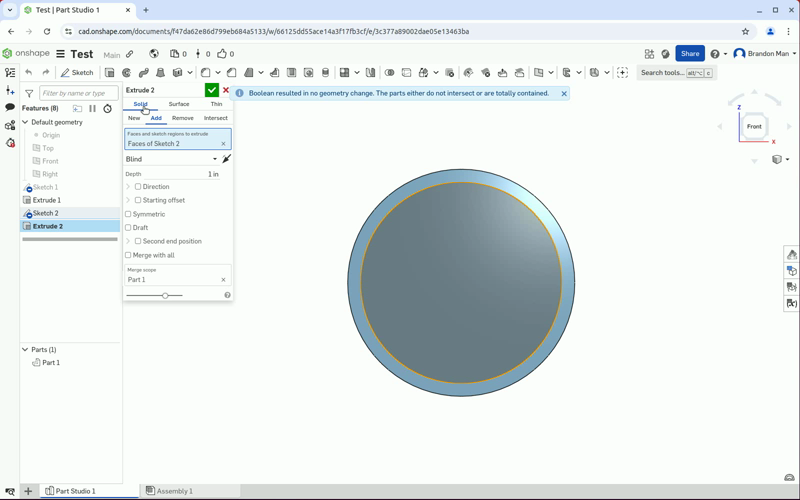
click(143, 106)
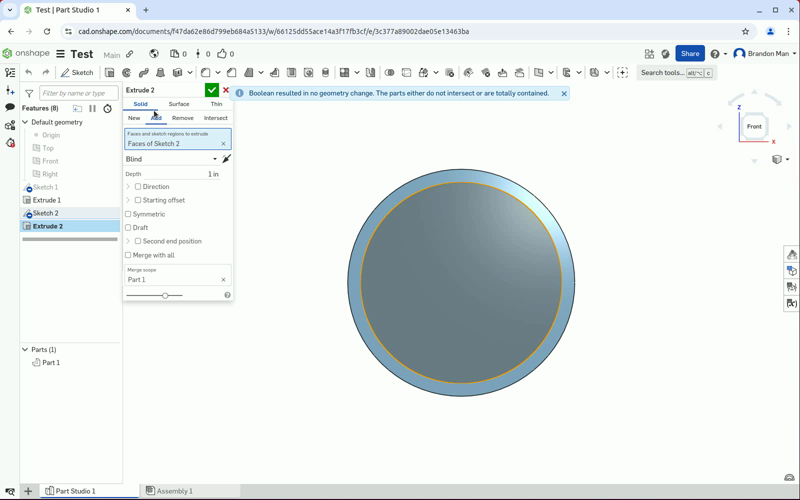
mouse_move(186, 120)
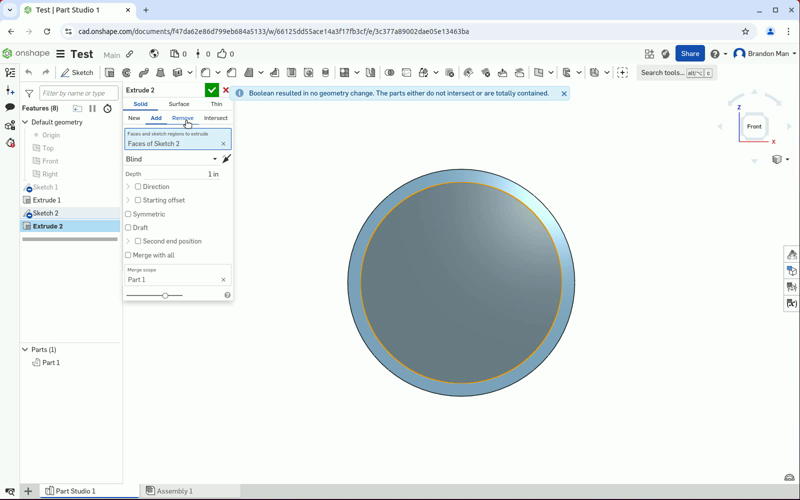
click(186, 120)
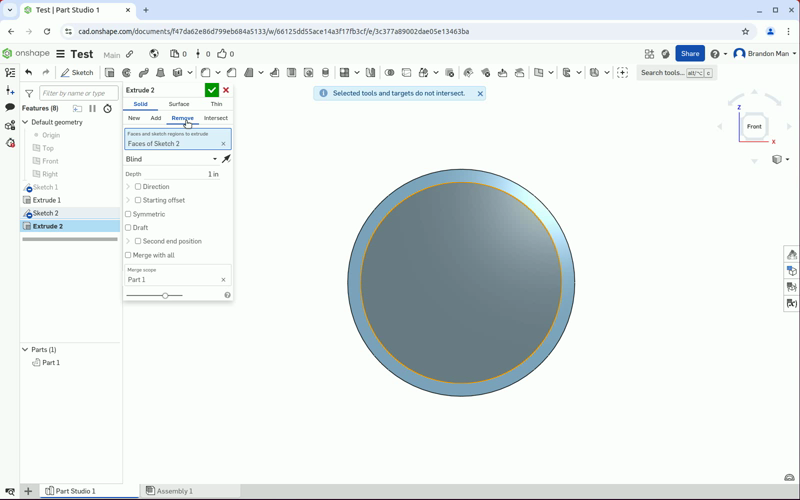
key(tab, 4)
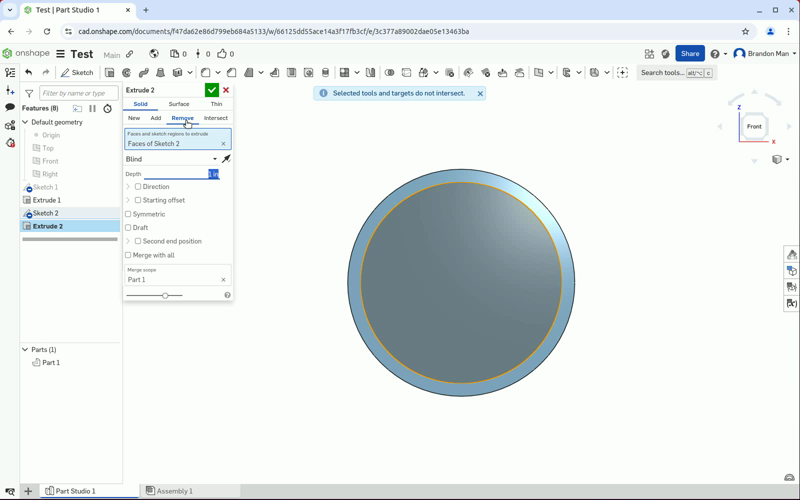
text(-19.738)
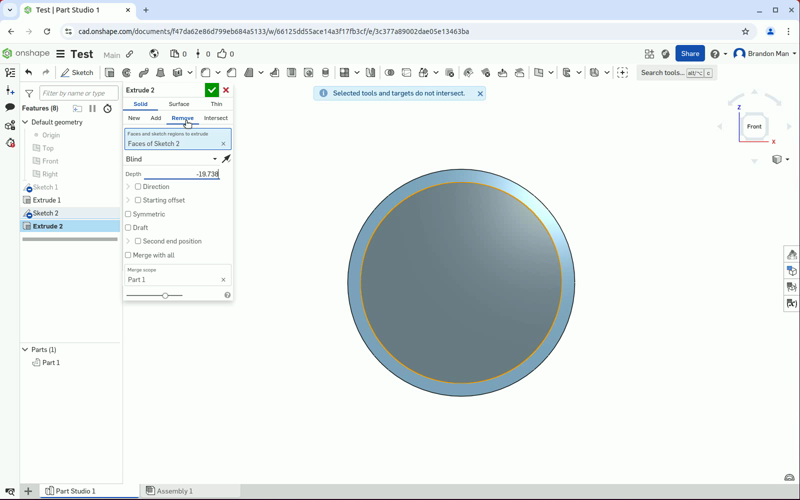
key(tab, 6)
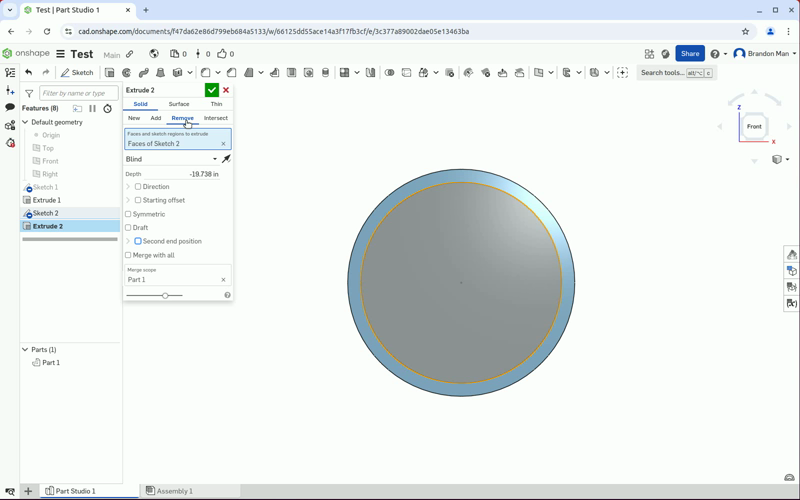
key(space)
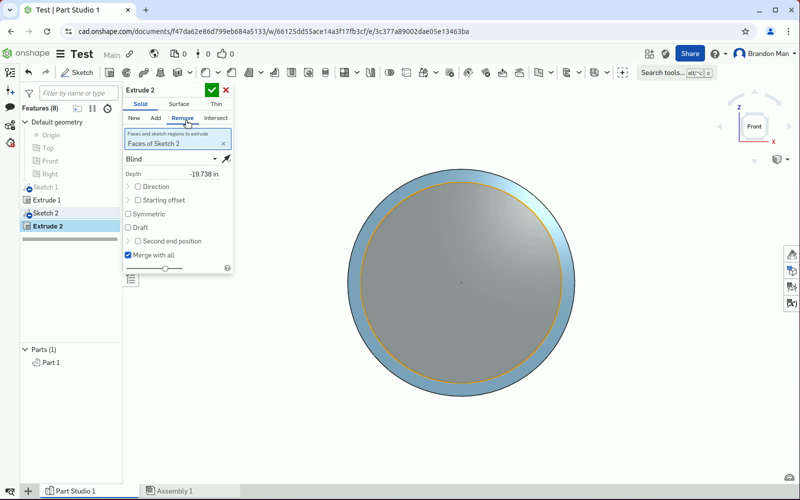
key(enter)
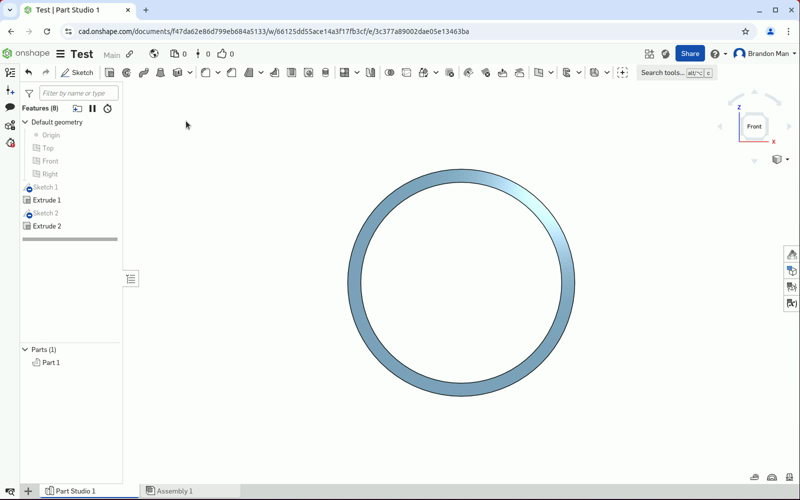
key(shift+h)
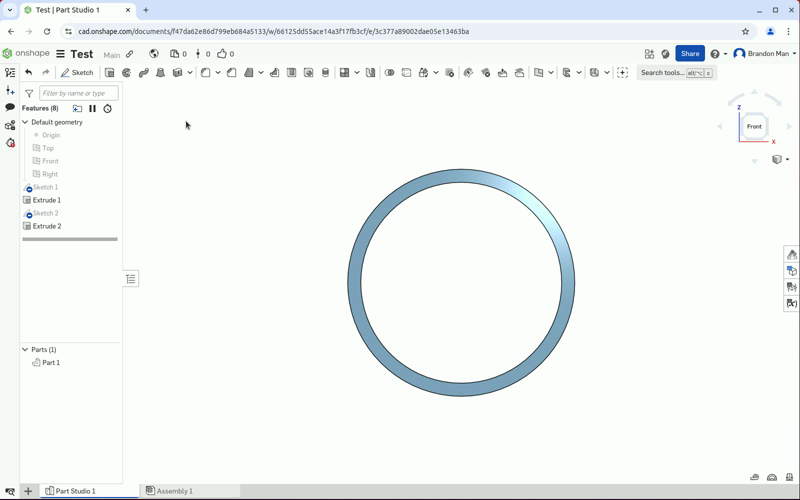
key(shift+h)
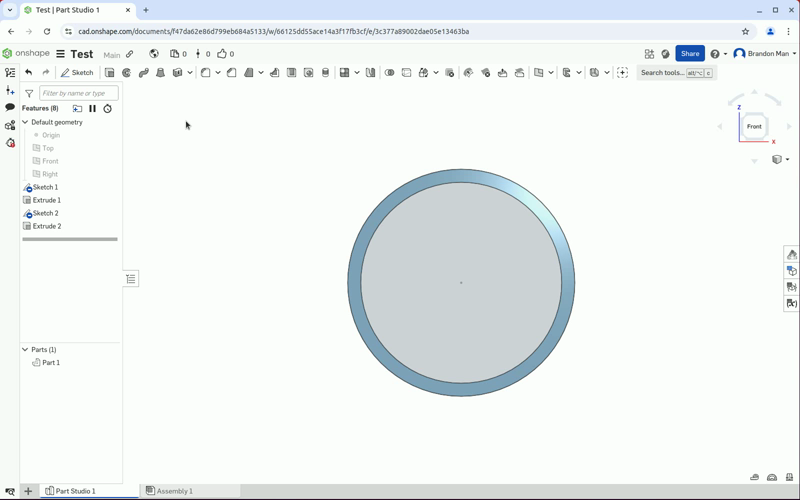
key(shift+7)
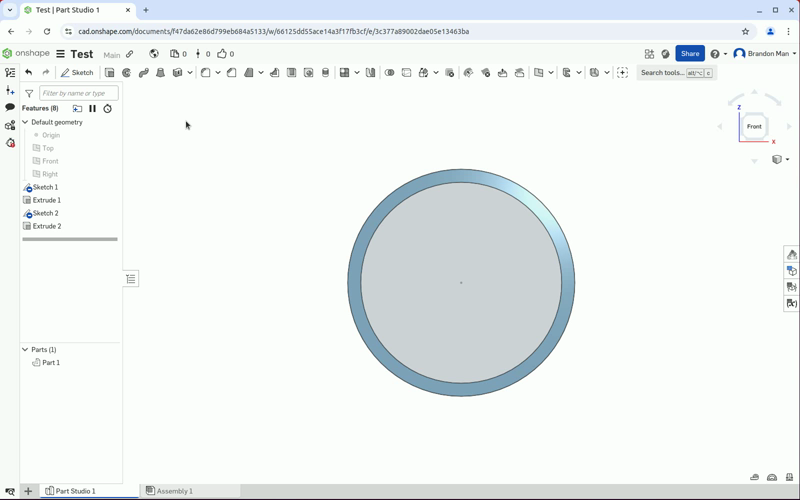
key(left, 2)
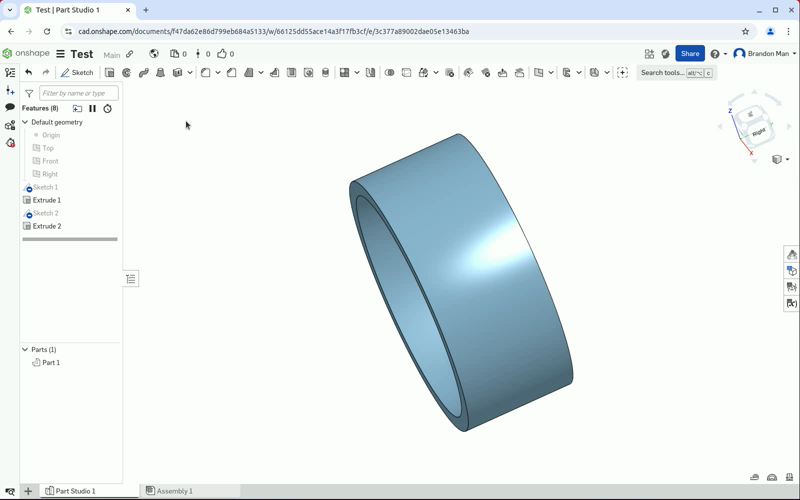
key(down, 2)
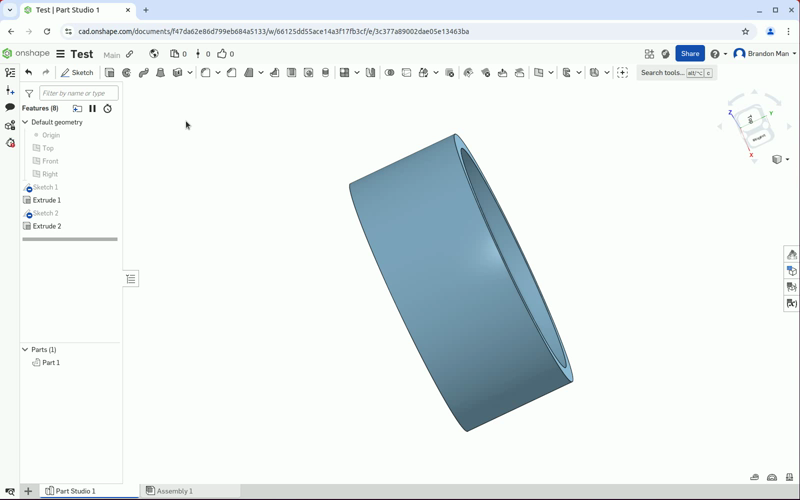
key(up, 2)
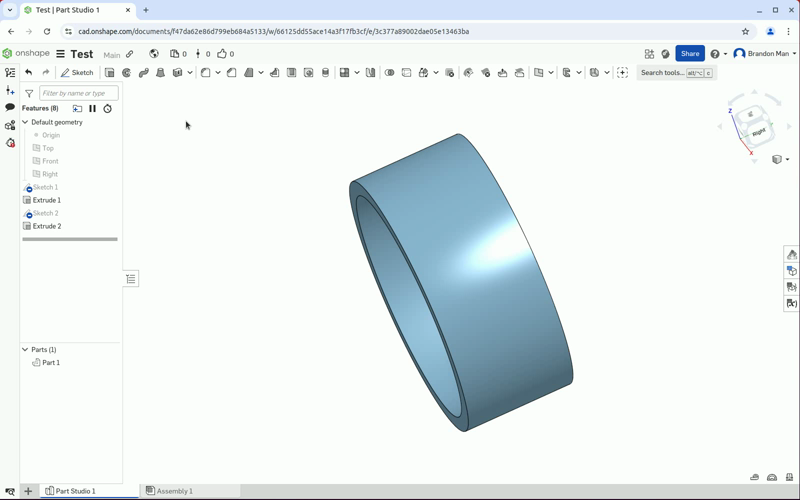
key(right, 2)
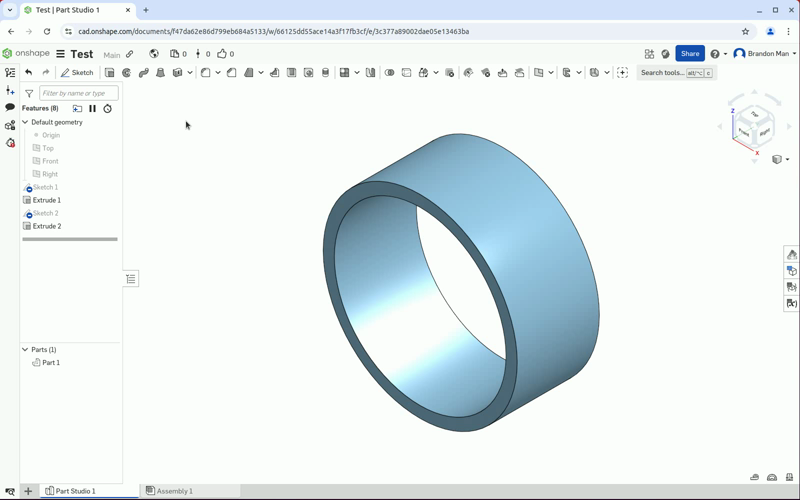
mouse_move(73, 189)
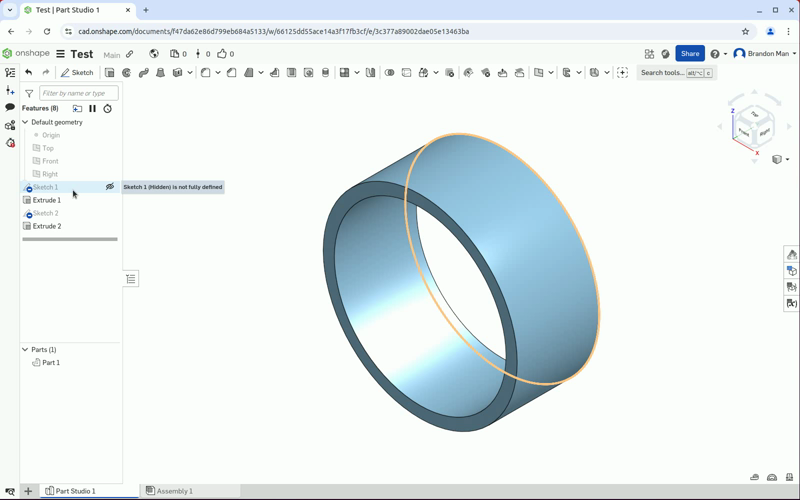
click(73, 189)